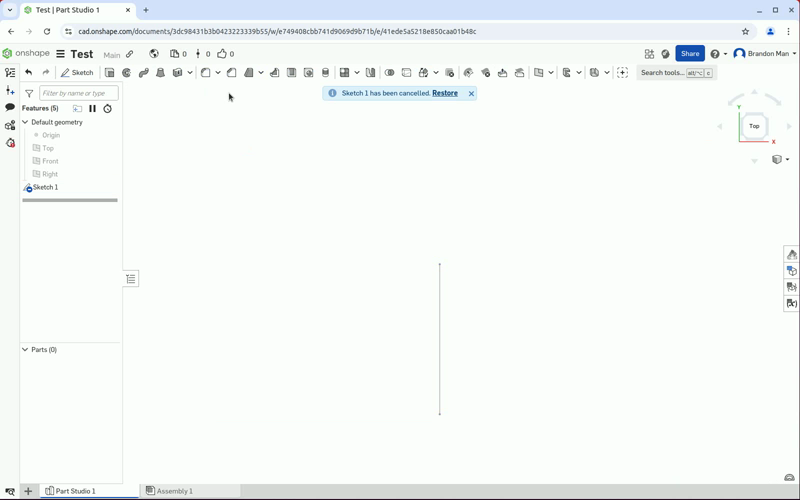
key(shift+h)
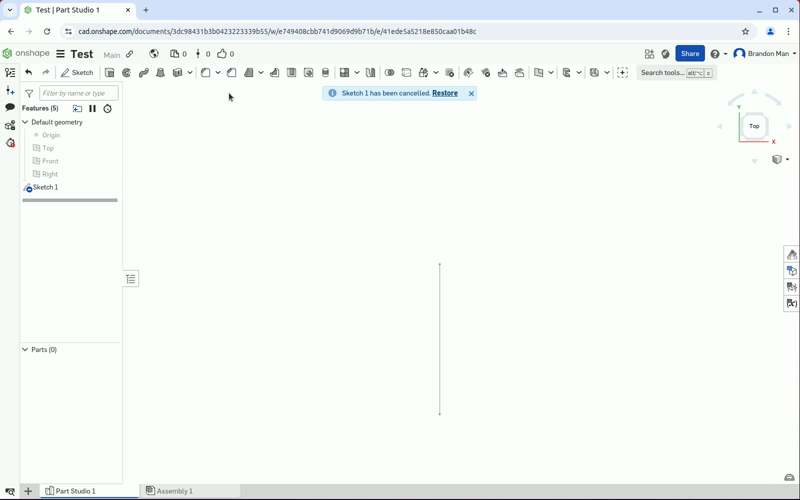
key(shift+s)
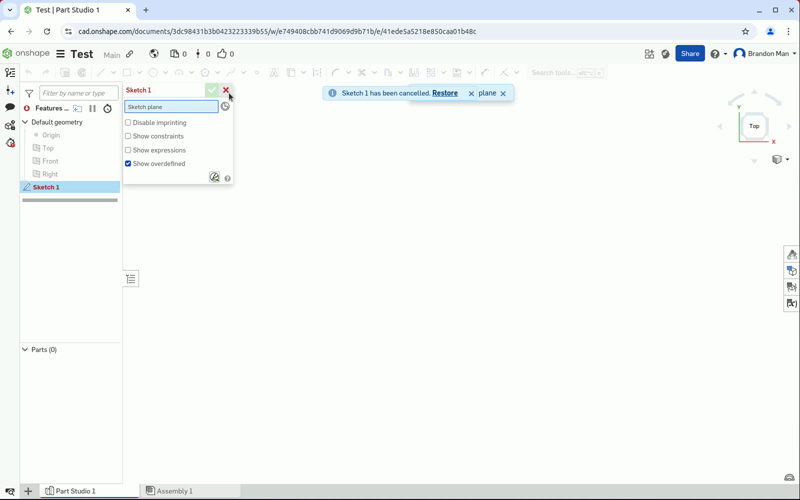
mouse_move(73, 150)
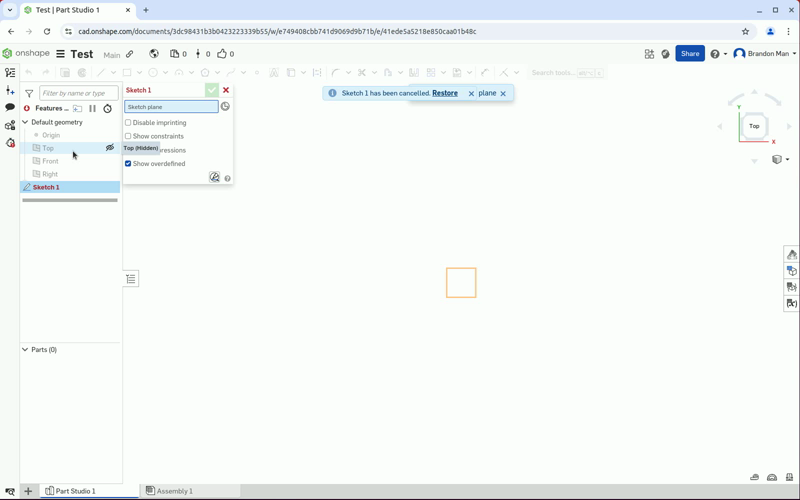
click(73, 150)
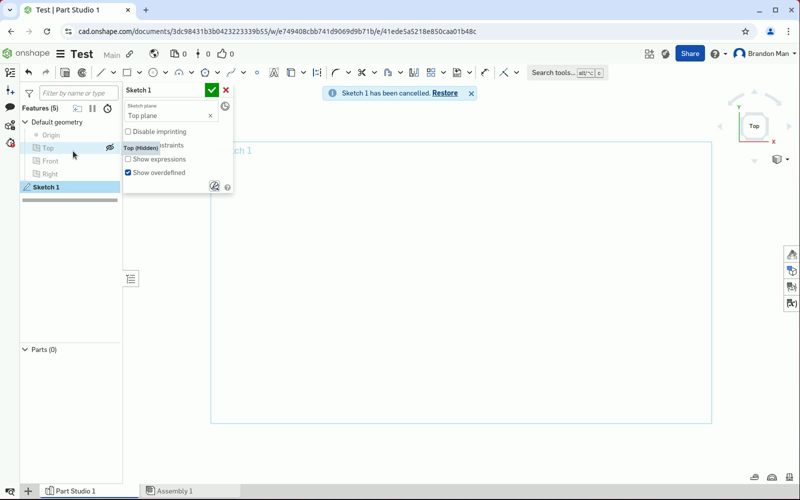
mouse_move(73, 352)
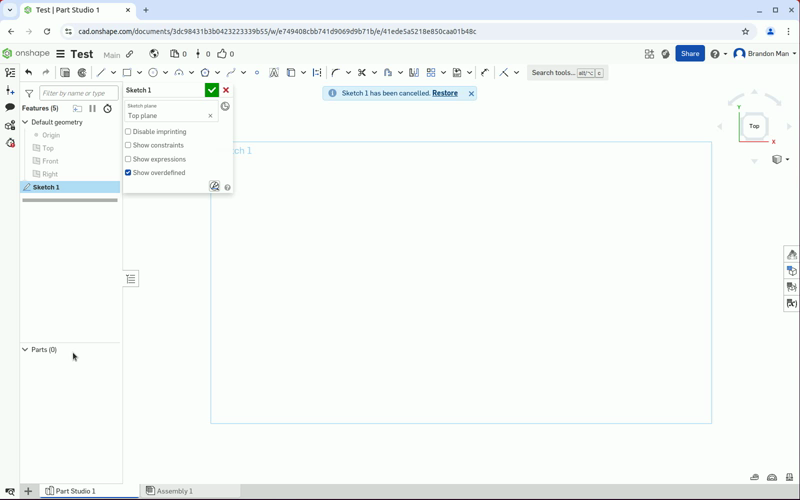
key(y)
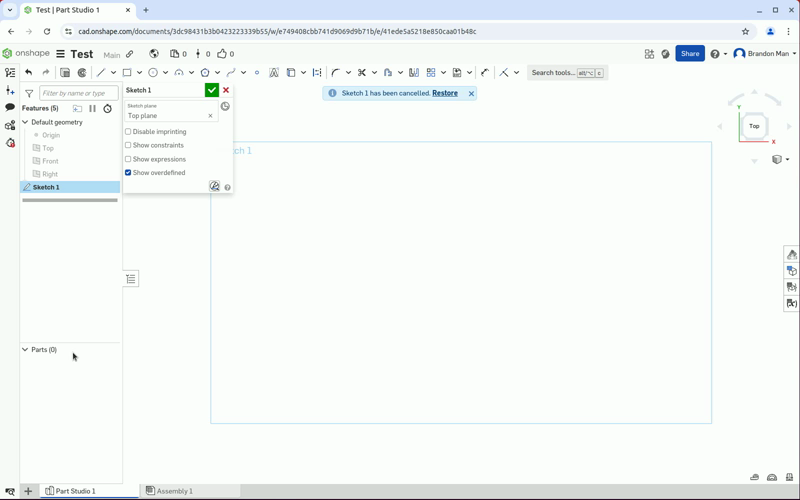
key(l)
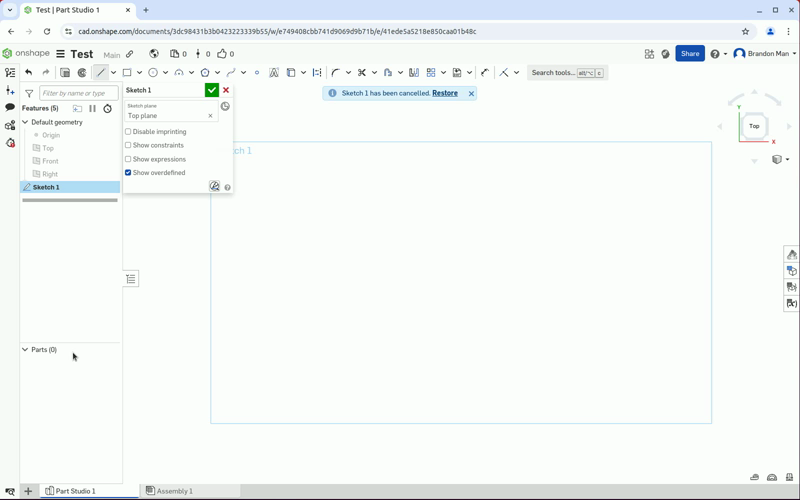
key_down(shift)
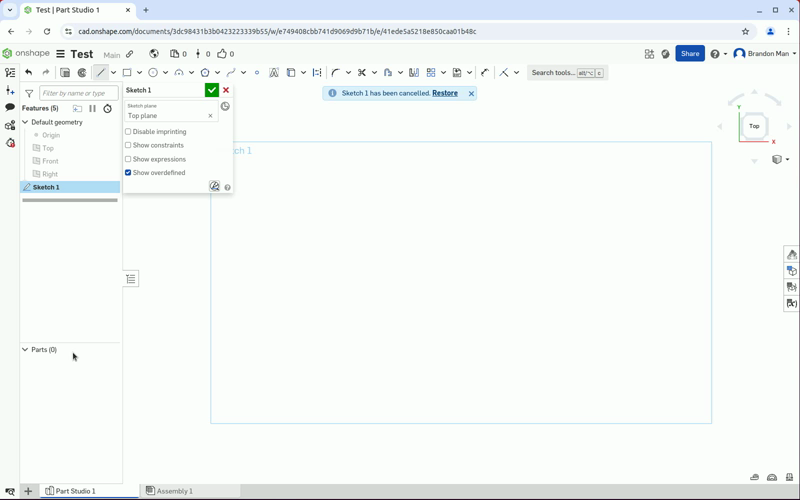
mouse_move(365, 395)
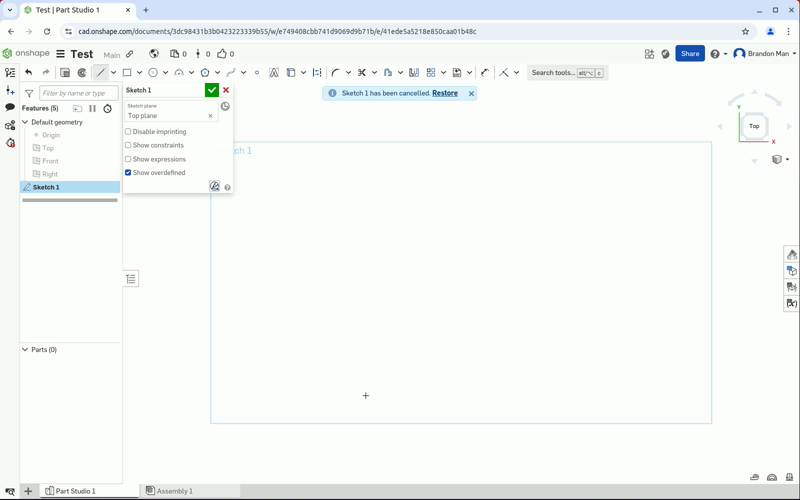
click(365, 395)
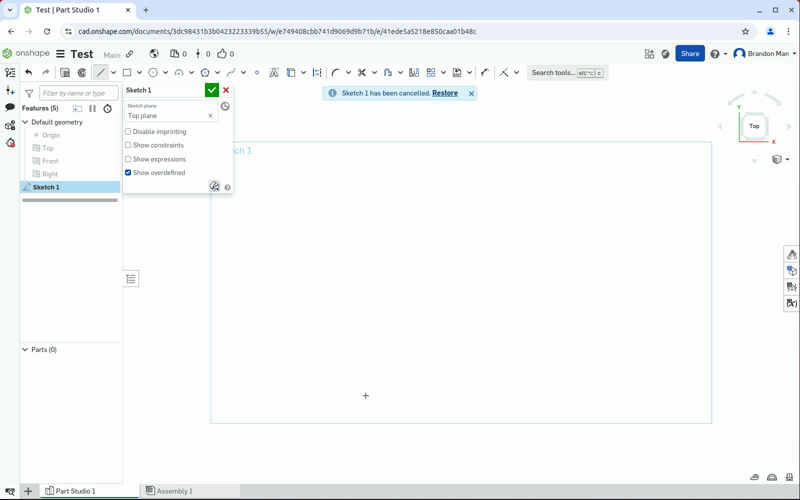
key_up(shift)
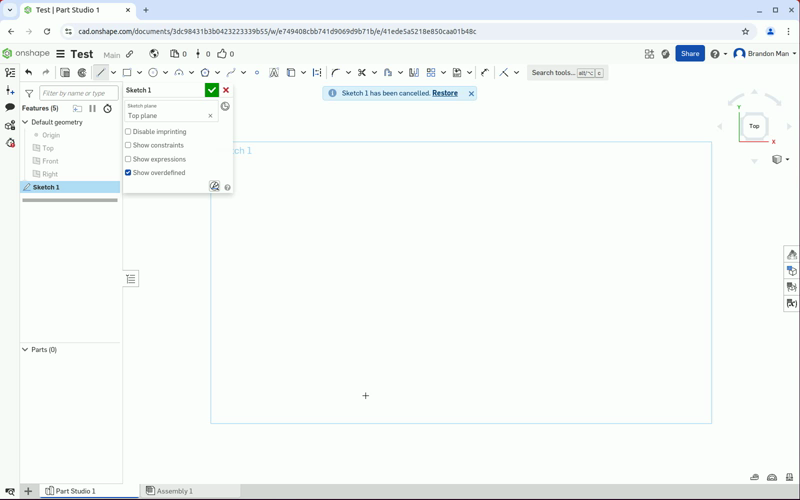
key_down(shift)
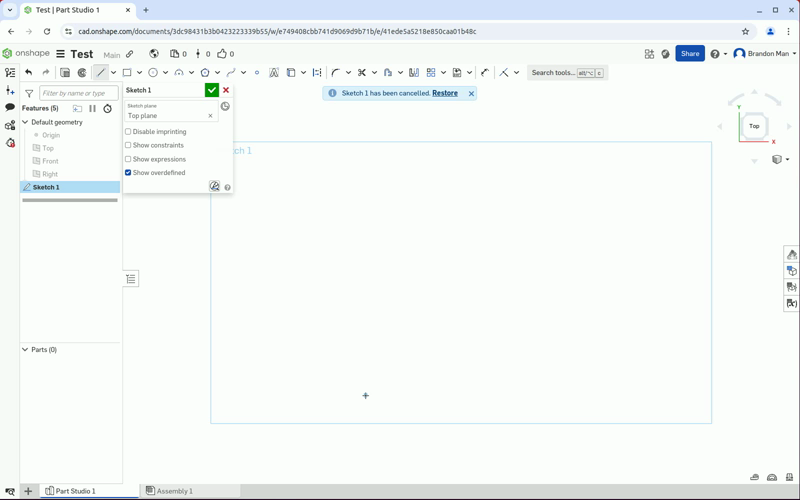
mouse_move(554, 395)
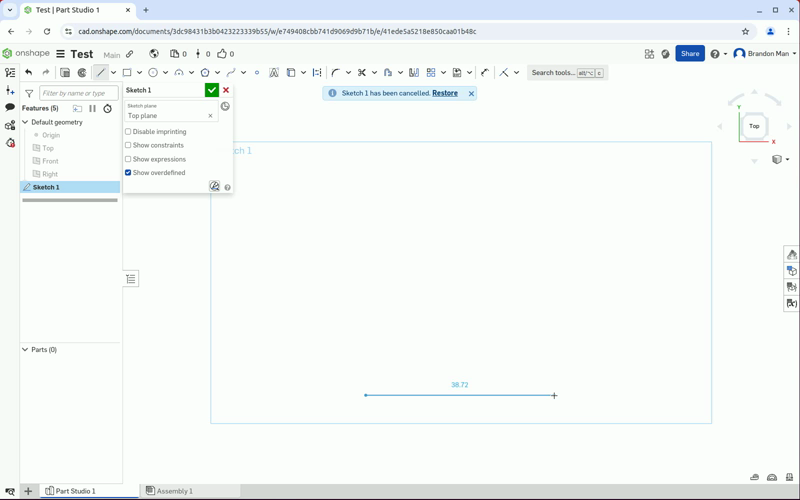
click(554, 395)
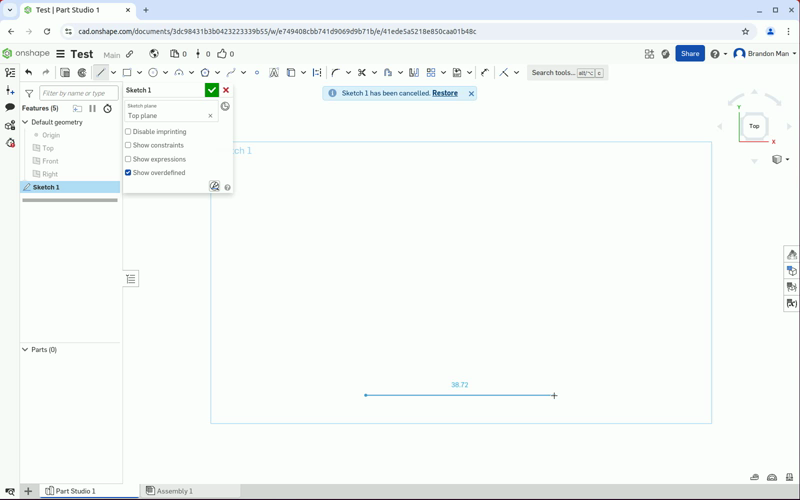
key_up(shift)
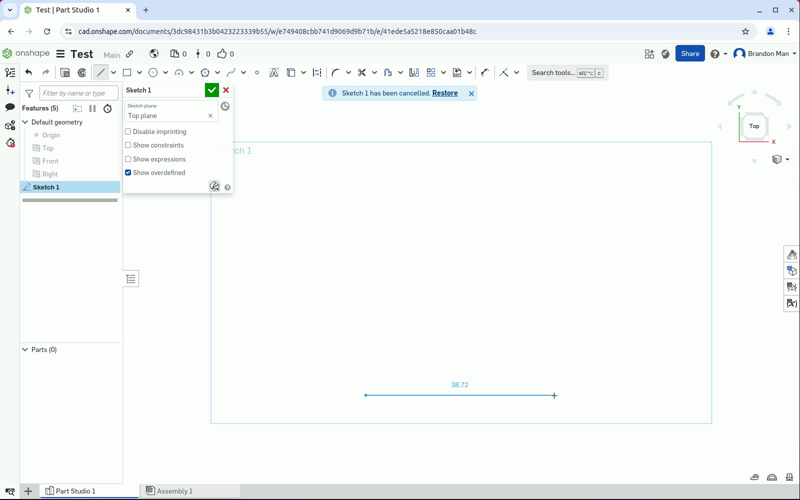
key_down(shift)
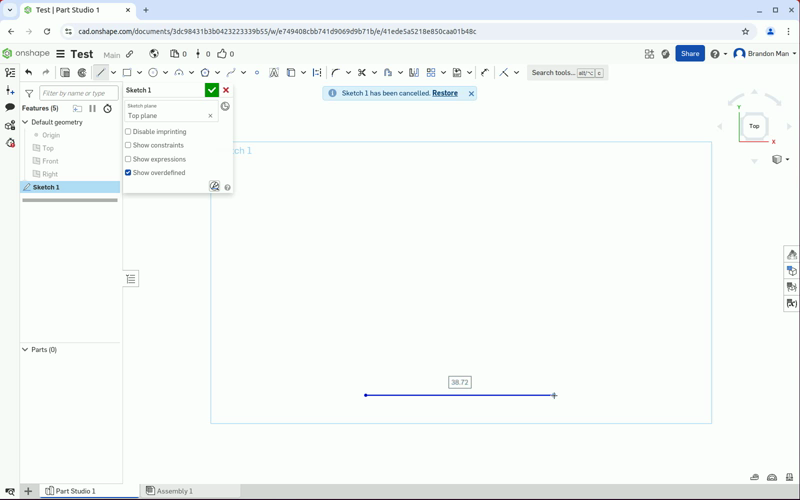
mouse_move(554, 171)
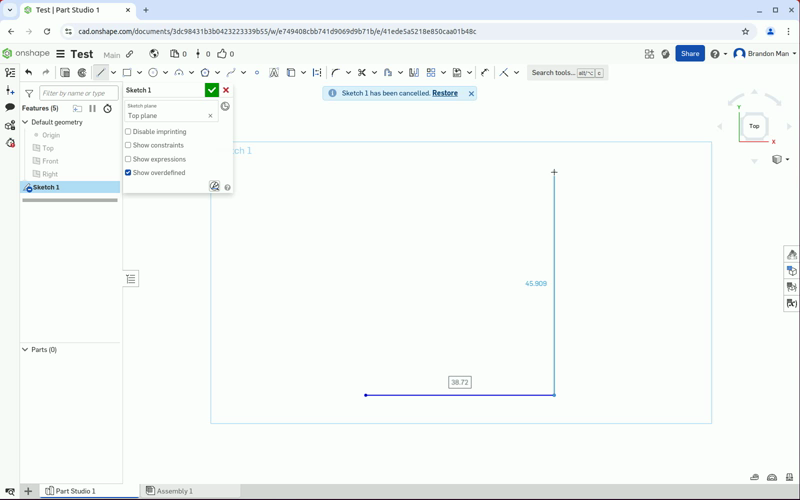
click(554, 171)
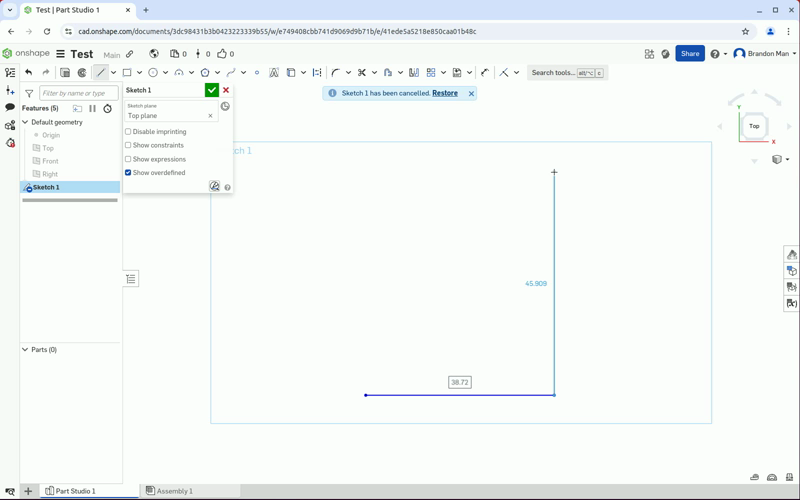
key_up(shift)
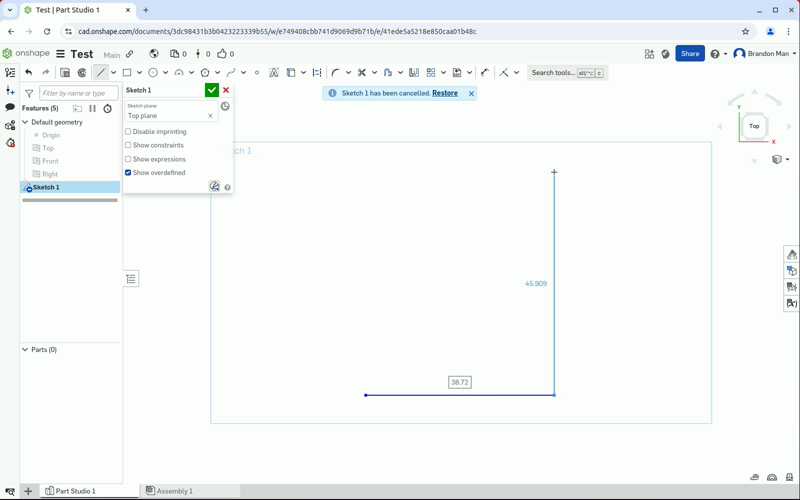
key_down(shift)
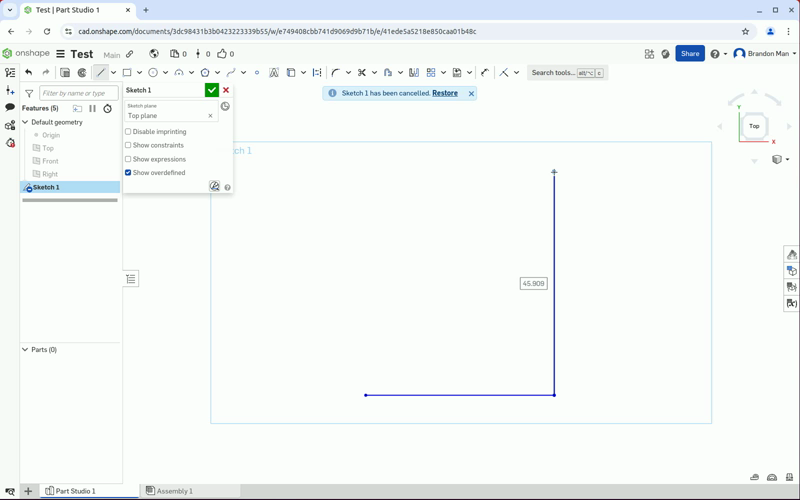
mouse_move(365, 171)
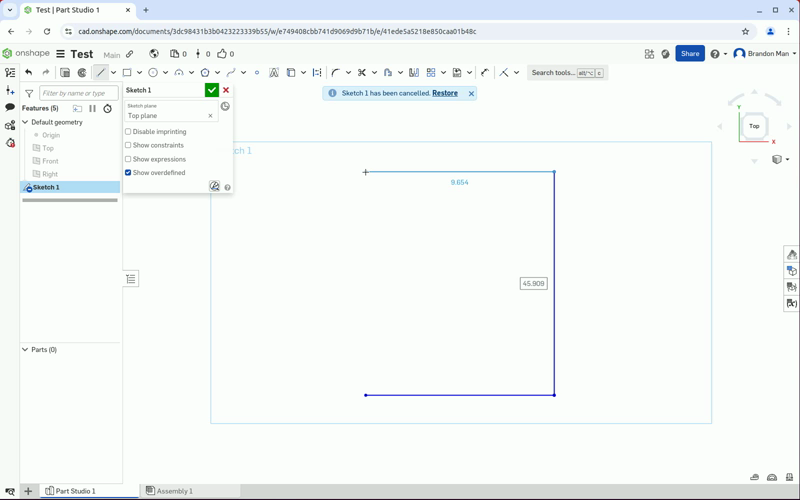
click(365, 171)
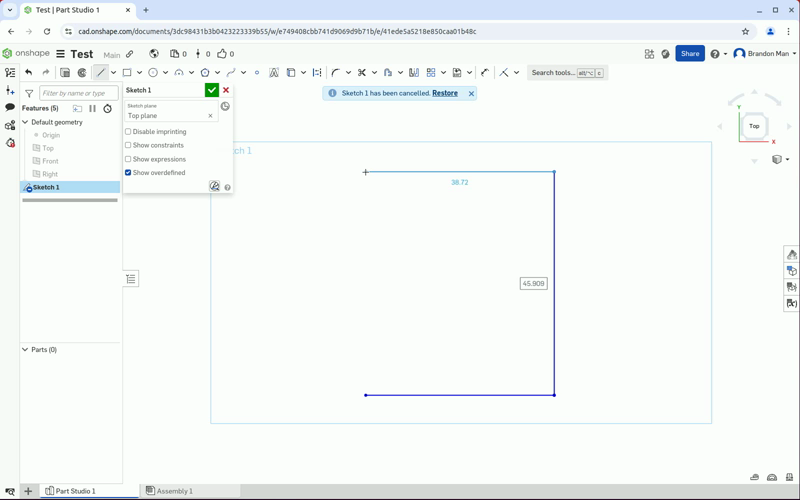
key_up(shift)
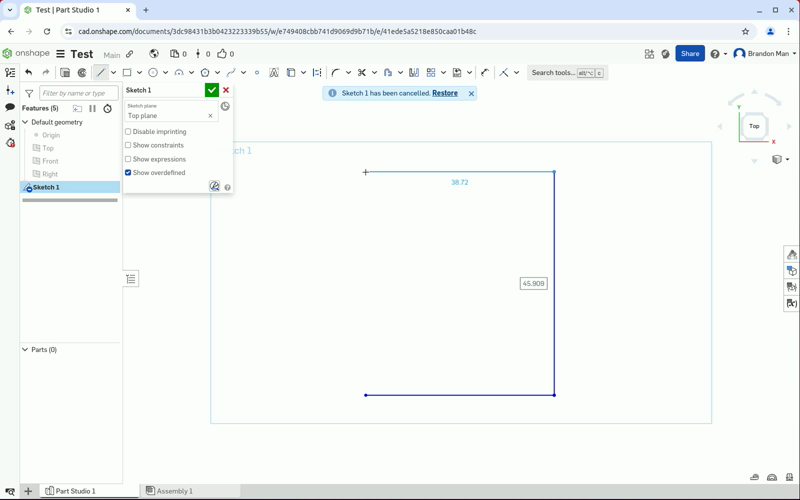
key_down(shift)
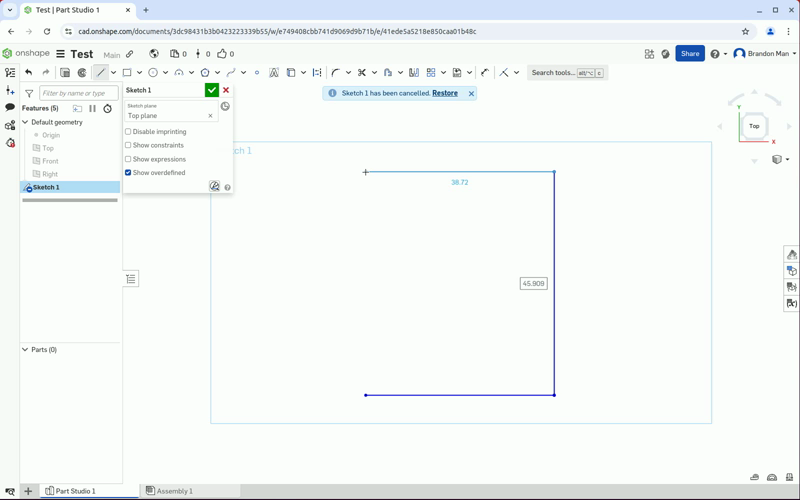
mouse_move(365, 395)
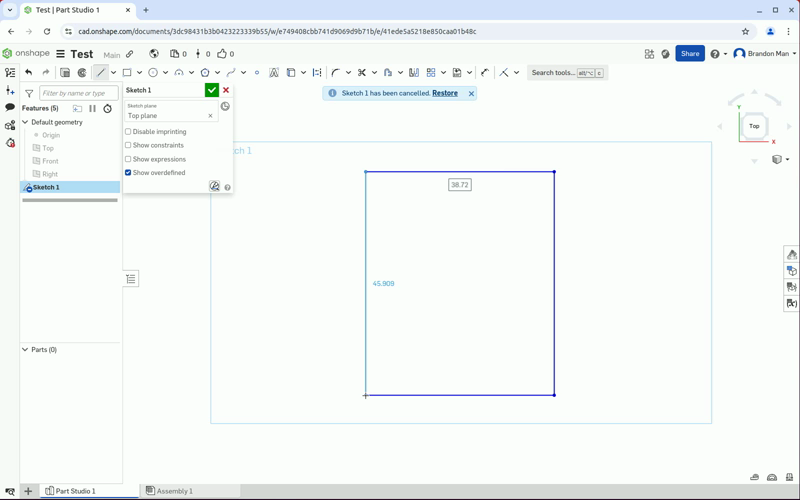
key_up(shift)
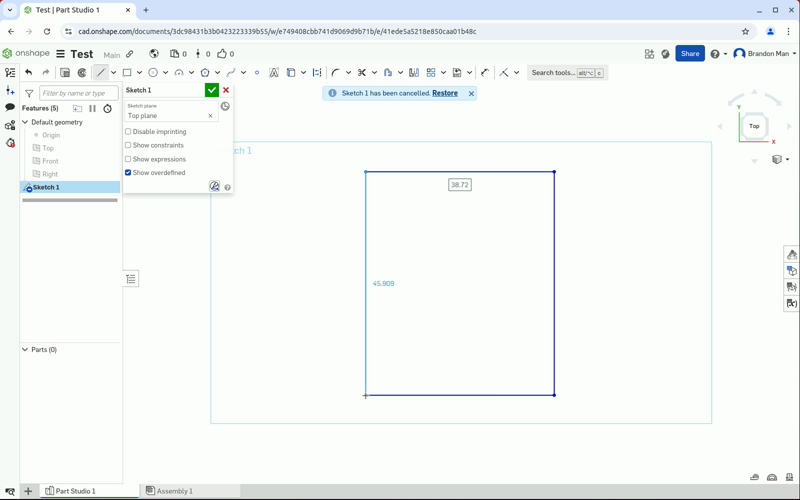
click(365, 395)
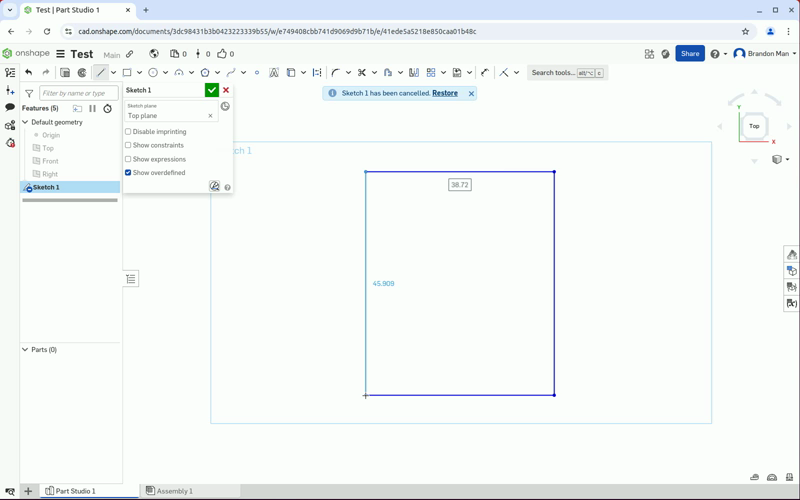
key(esc)
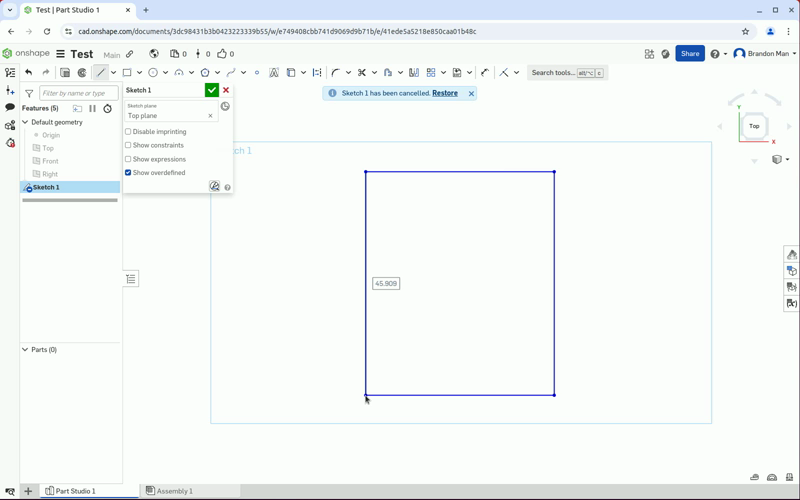
mouse_move(476, 316)
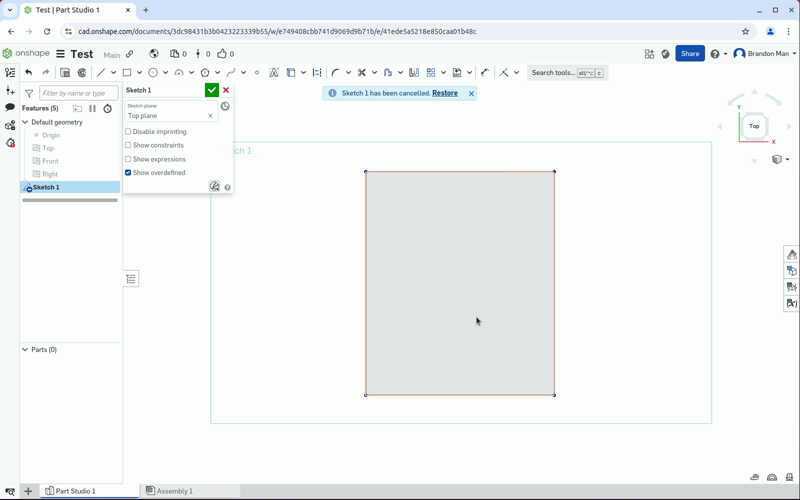
click(476, 316)
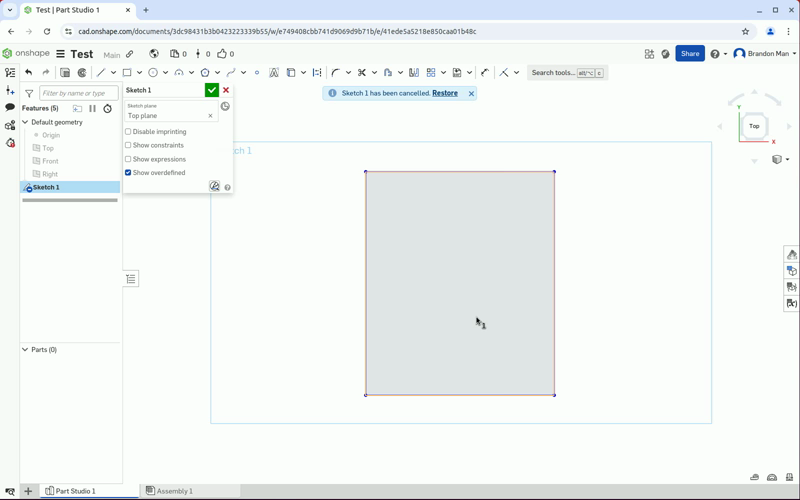
mouse_move(73, 352)
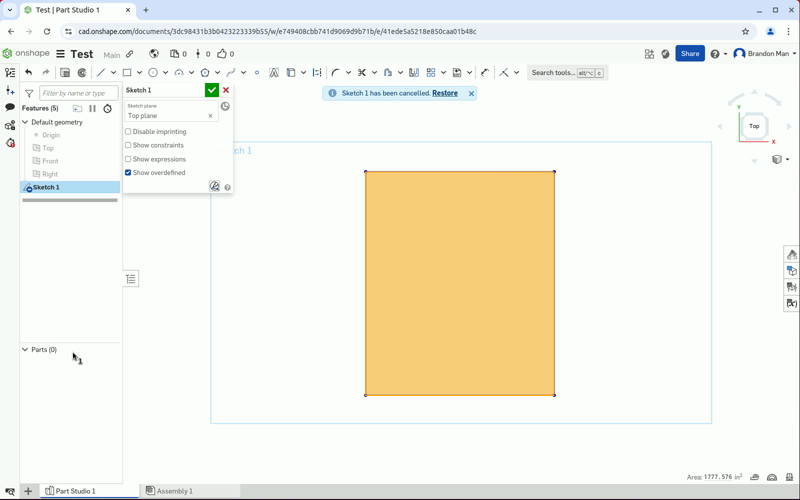
key(shift+y)
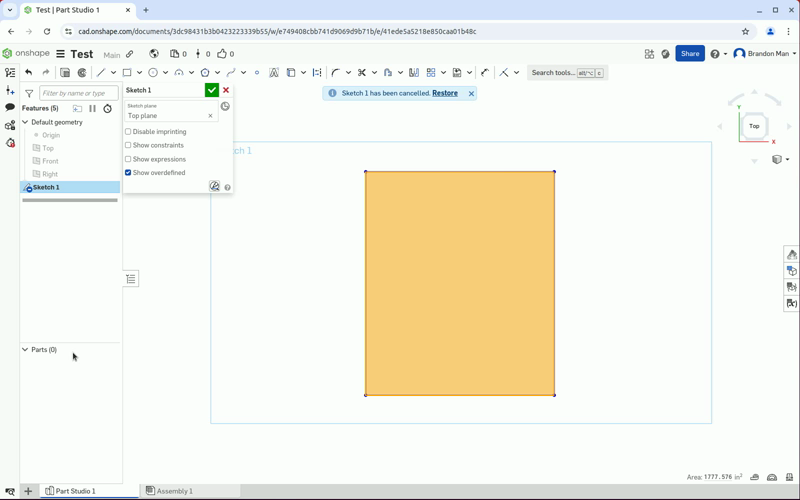
key(shift+e)
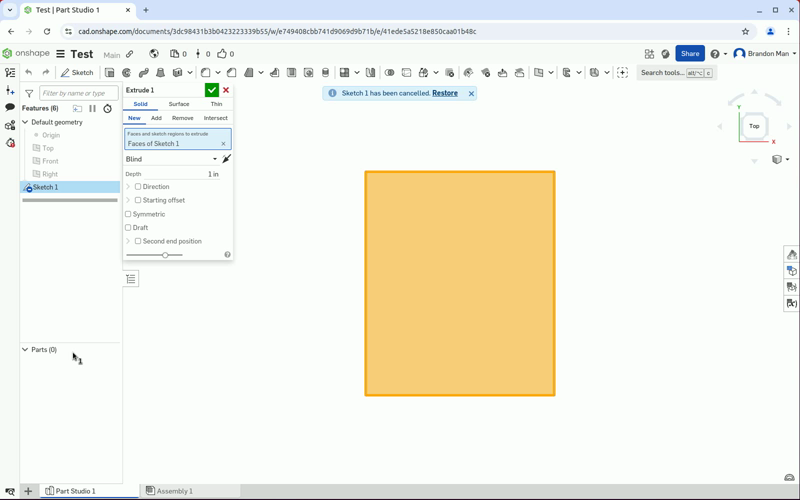
mouse_move(143, 106)
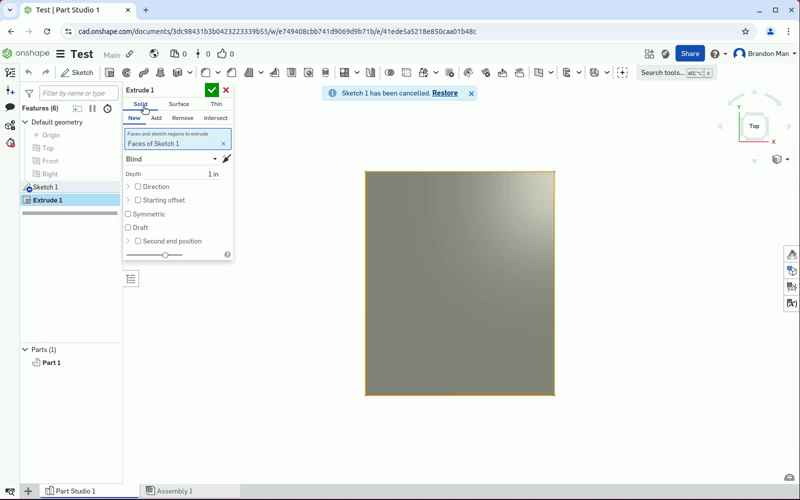
click(143, 106)
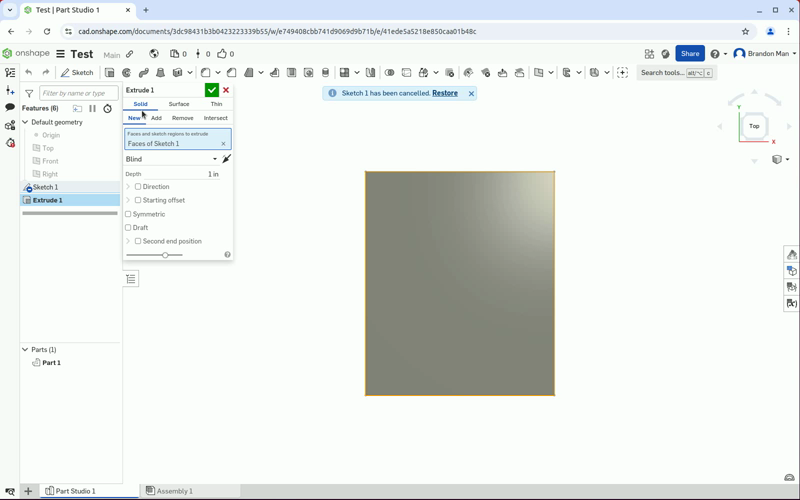
mouse_move(137, 120)
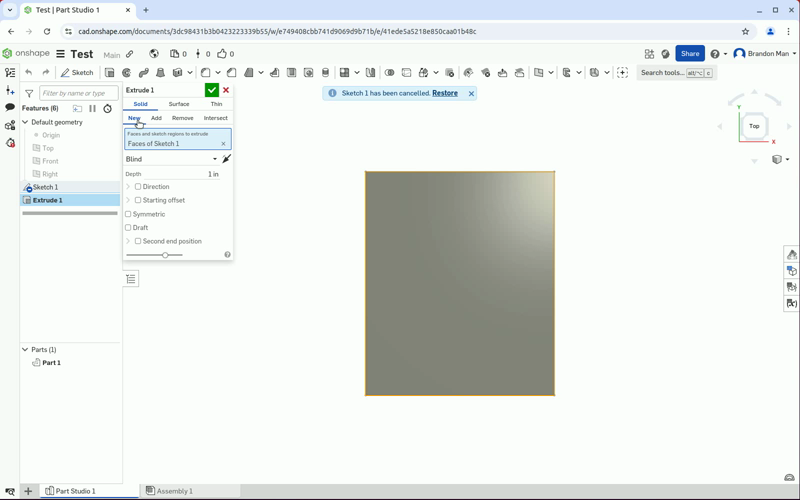
click(137, 120)
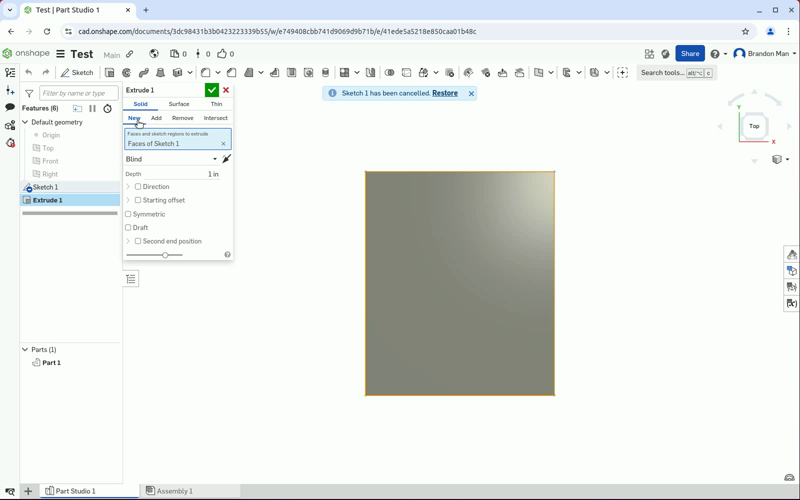
key(tab, 4)
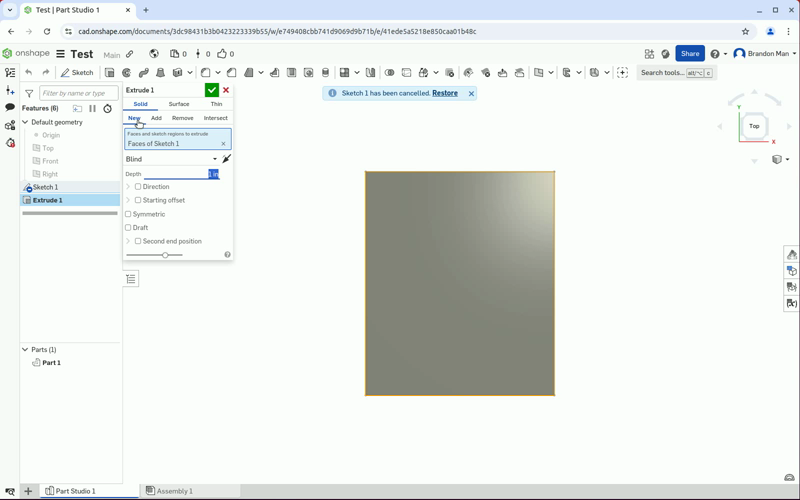
text(11.313)
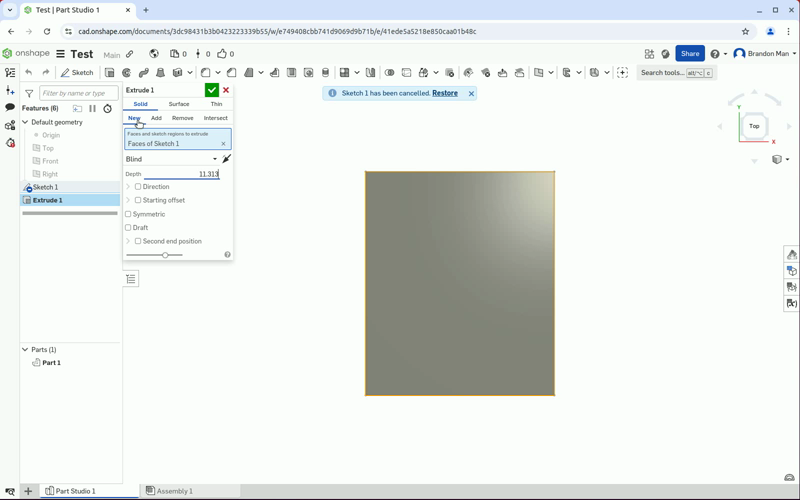
key(enter)
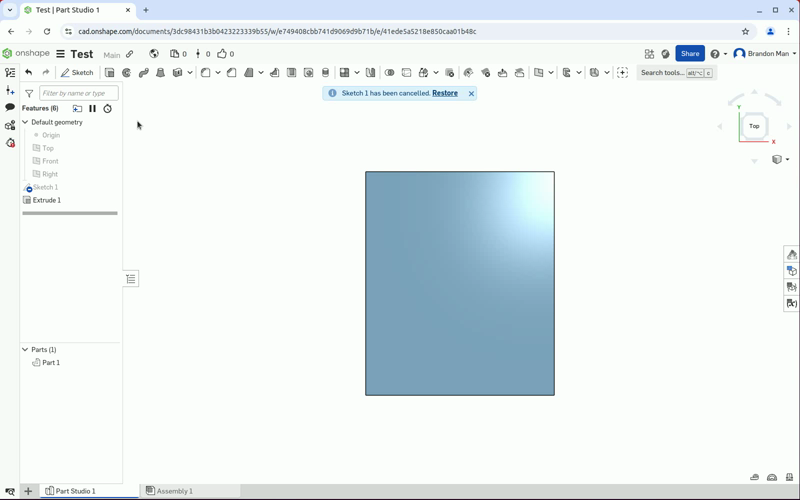
key(shift+h)
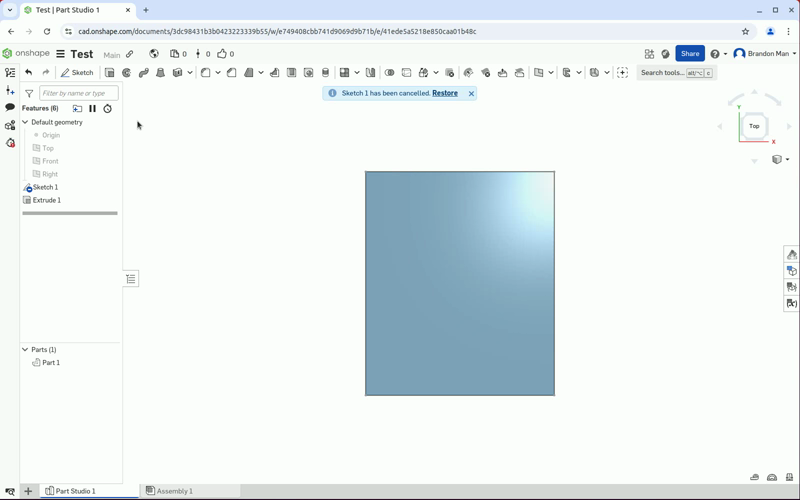
key(shift+h)
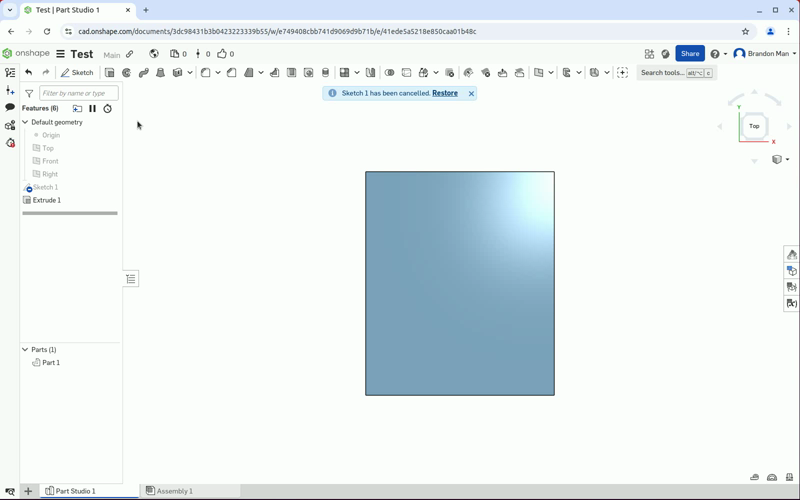
mouse_move(73, 189)
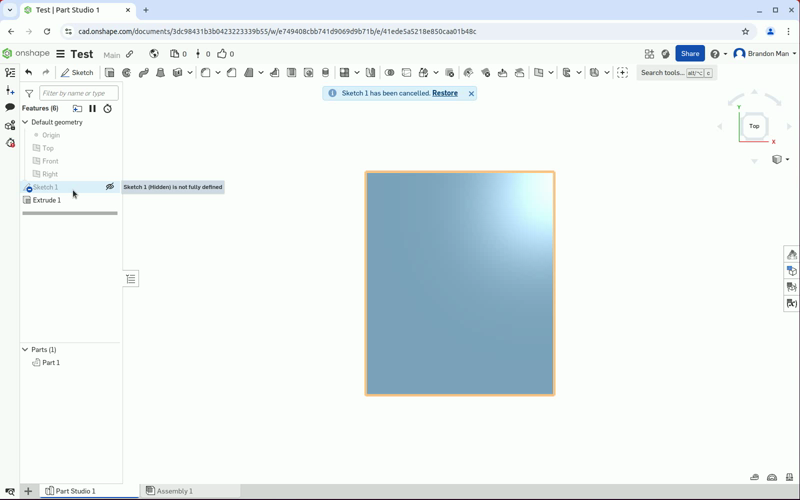
click(73, 189)
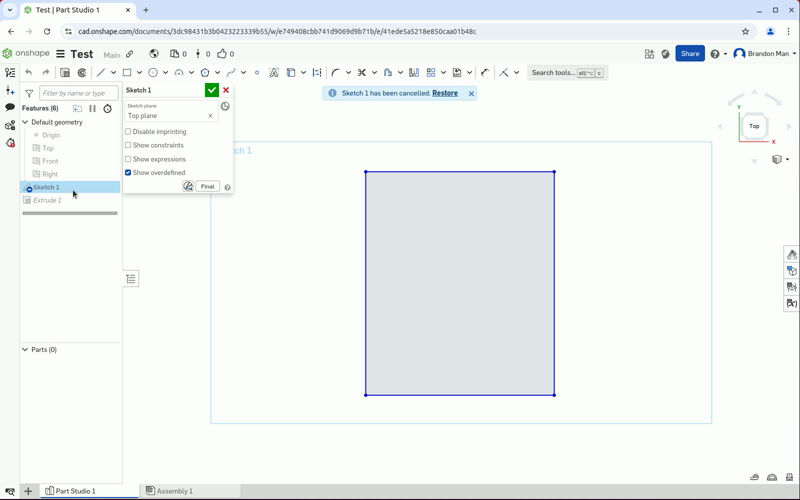
mouse_move(229, 92)
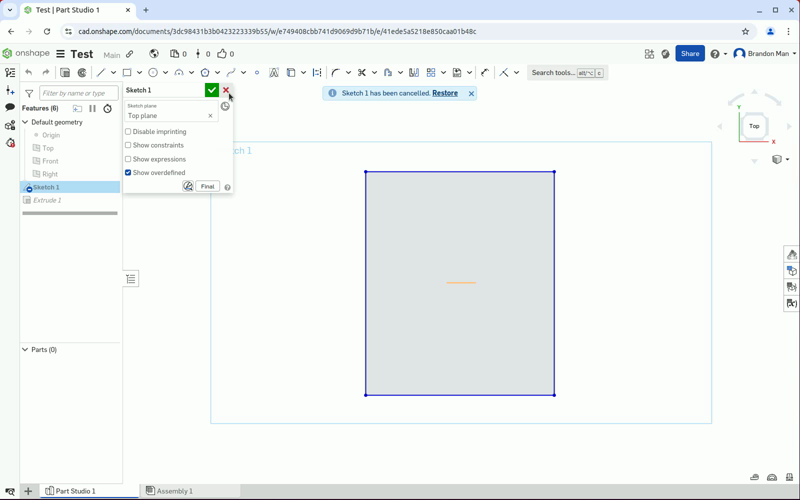
click(229, 92)
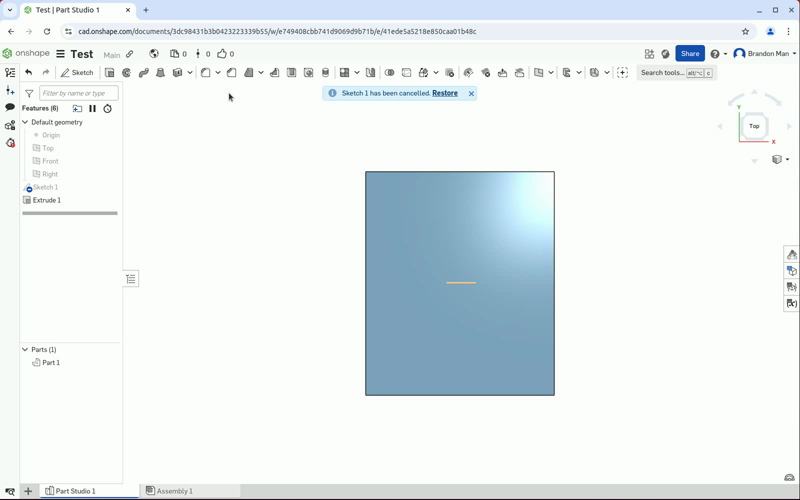
mouse_move(541, 75)
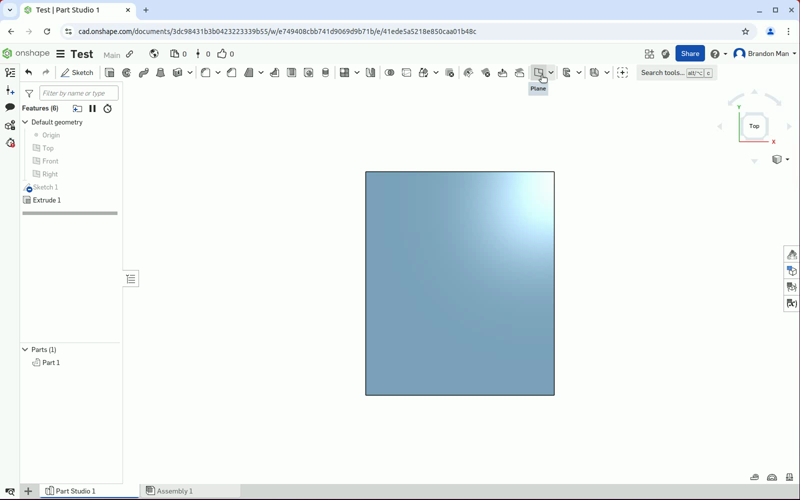
click(541, 75)
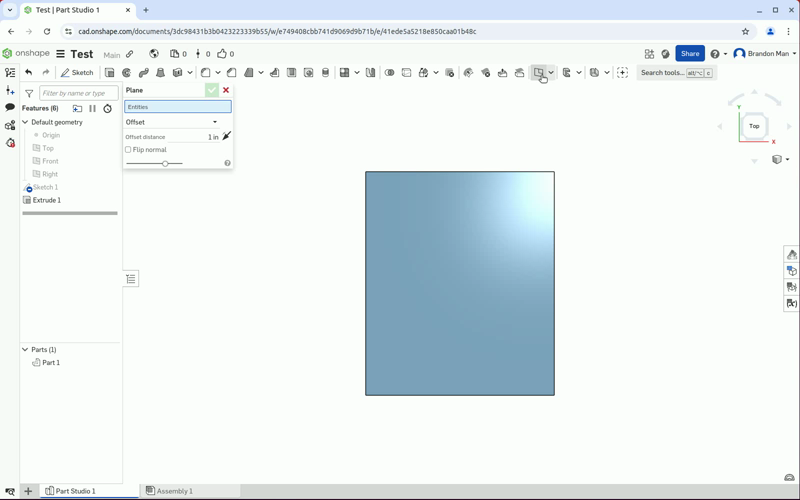
mouse_move(73, 150)
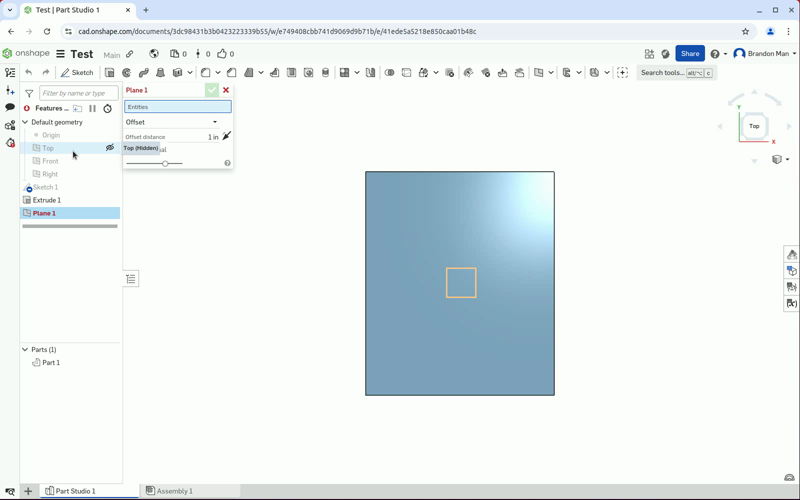
click(73, 150)
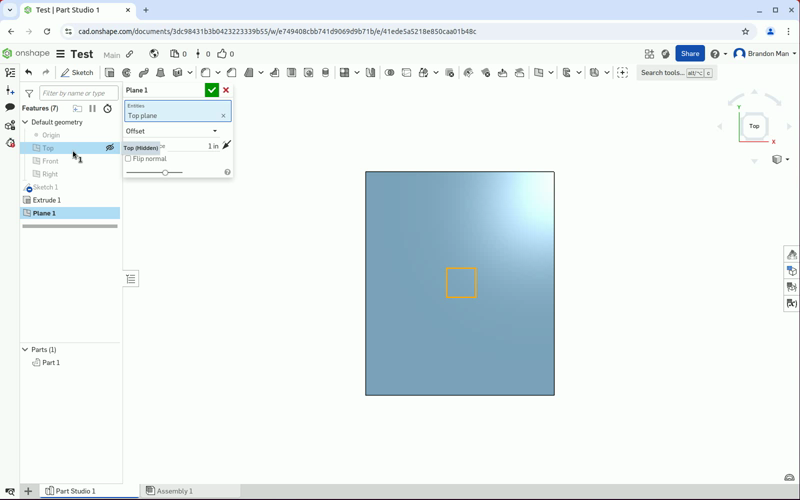
key(tab, 2)
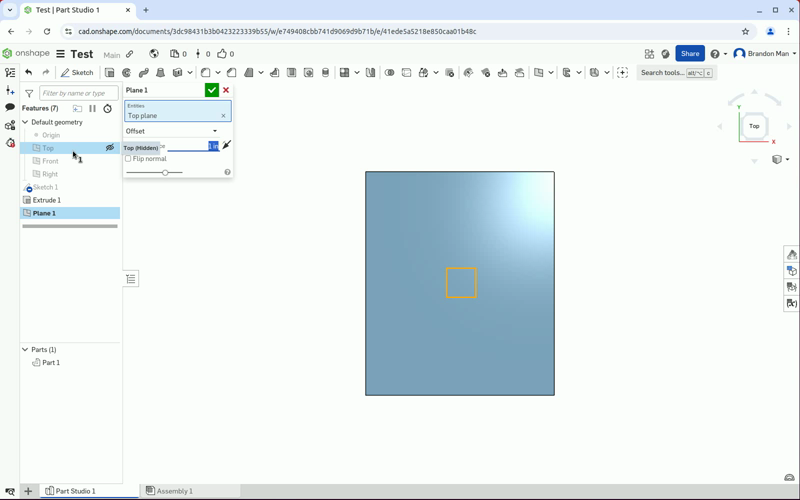
text(11.308)
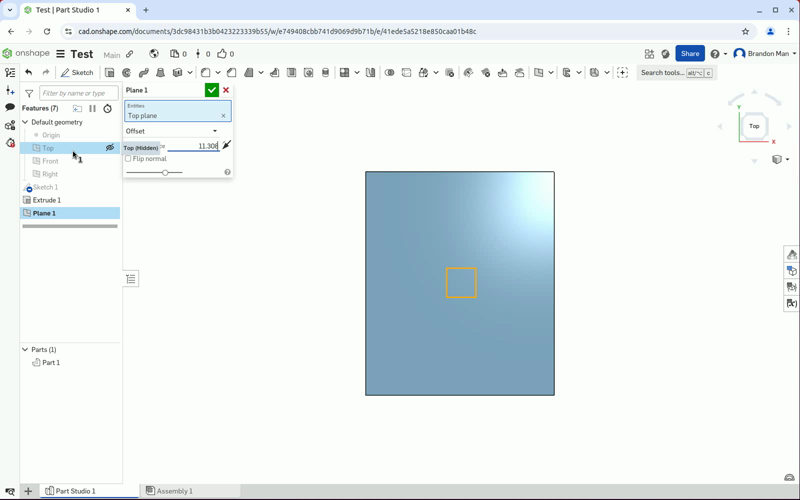
key(enter, 2)
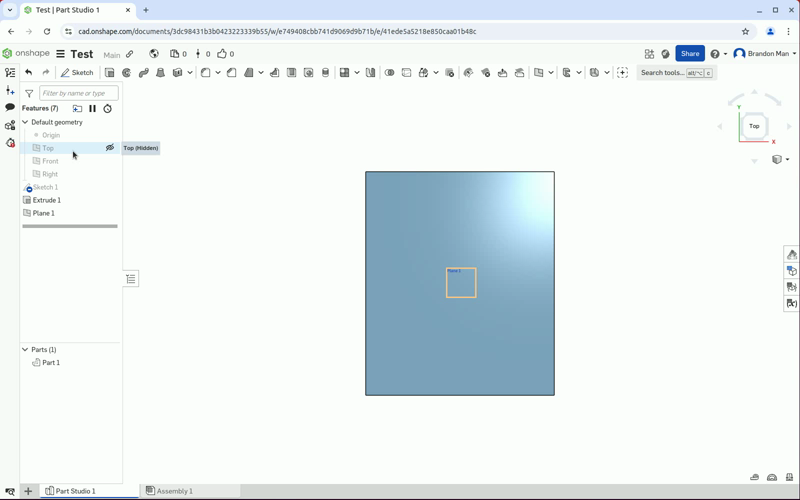
key(shift+s)
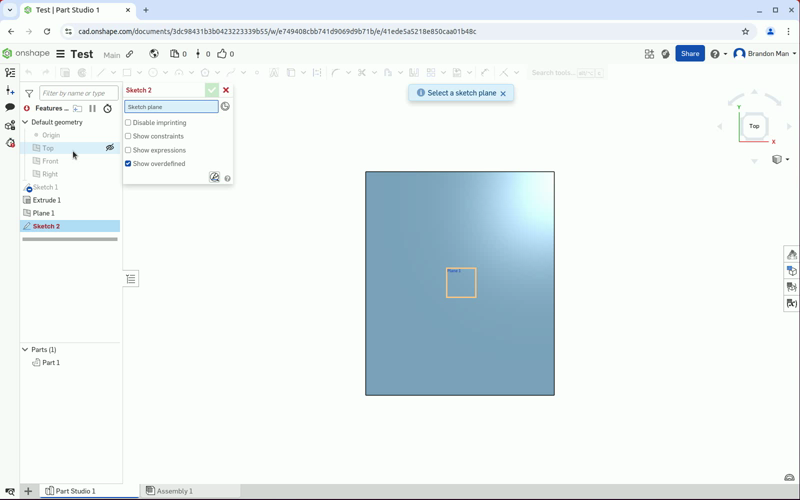
mouse_move(73, 215)
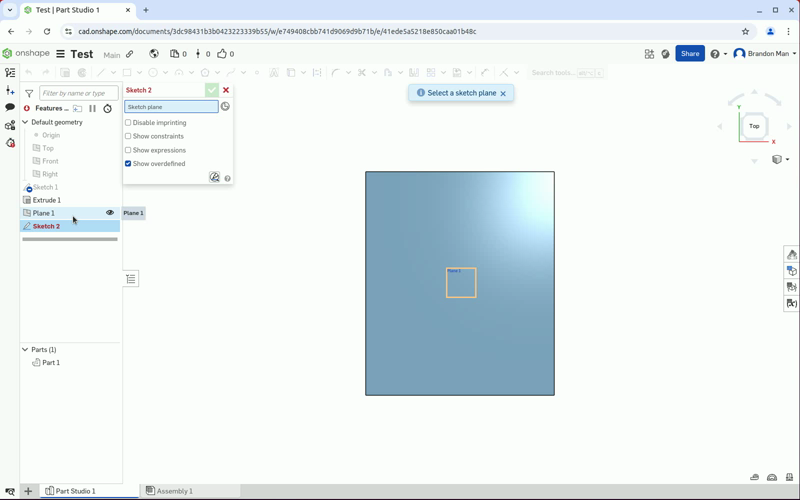
click(73, 215)
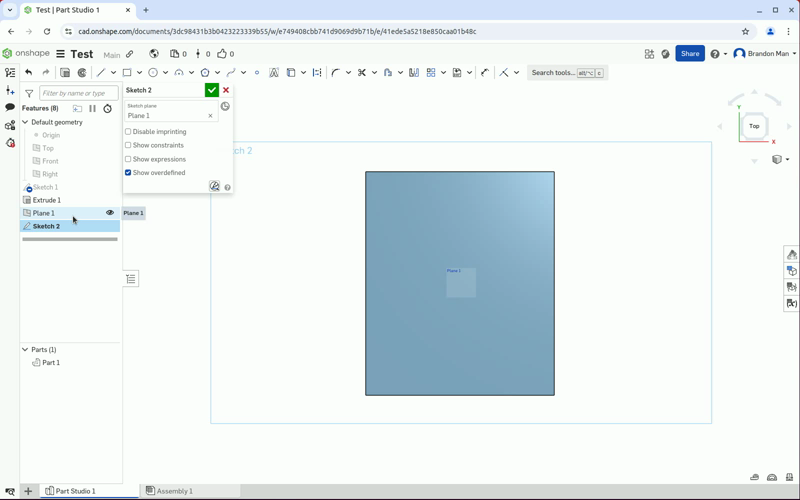
mouse_move(73, 352)
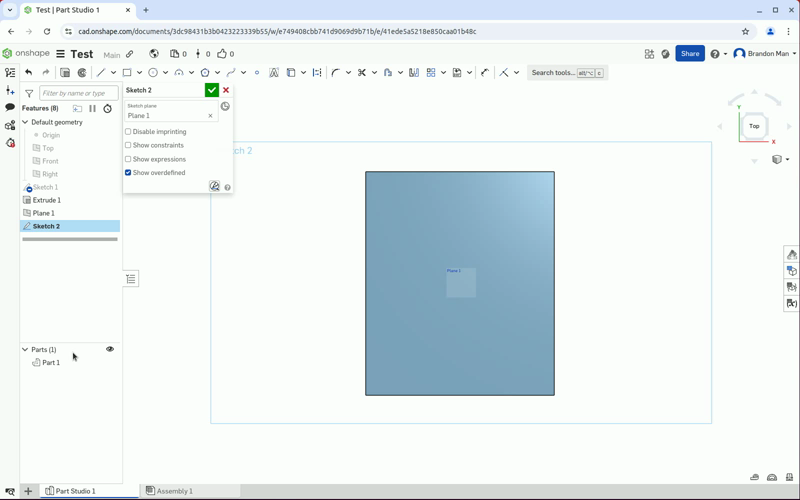
key(y)
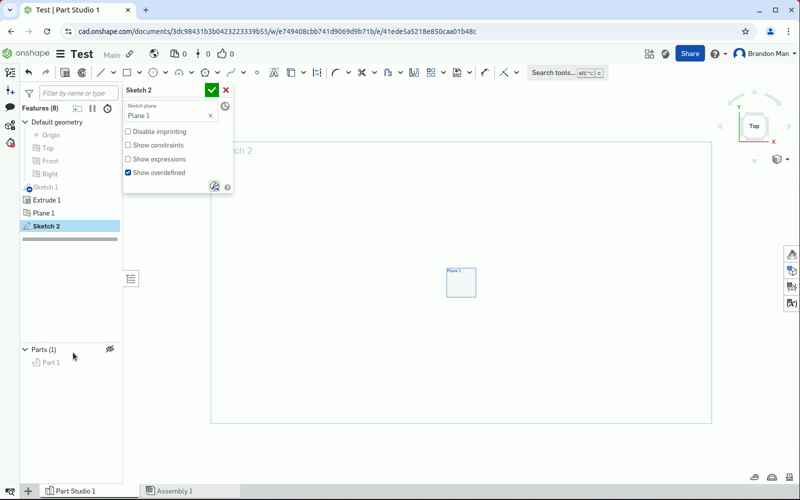
key(c)
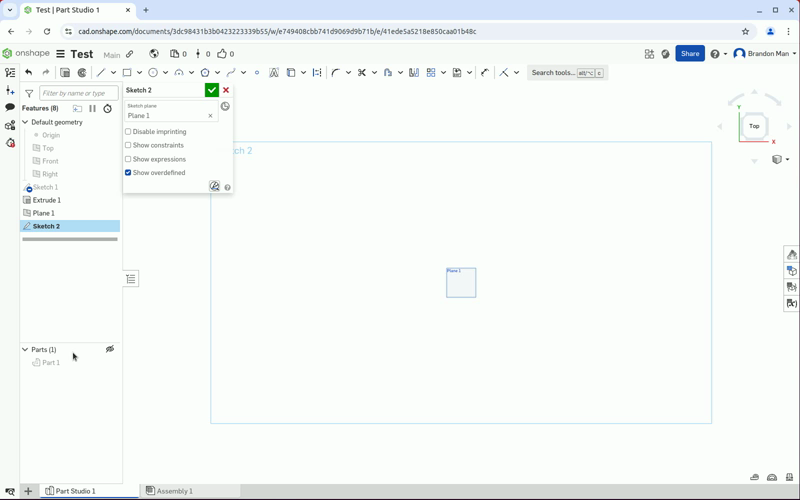
key_down(shift)
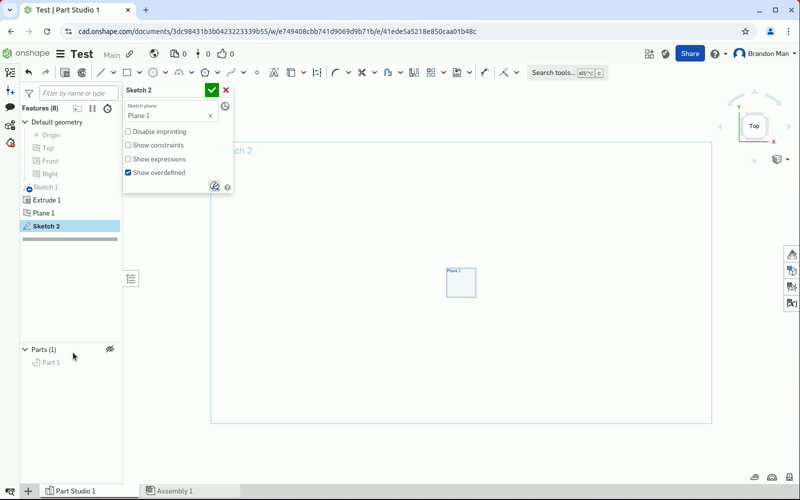
mouse_move(452, 282)
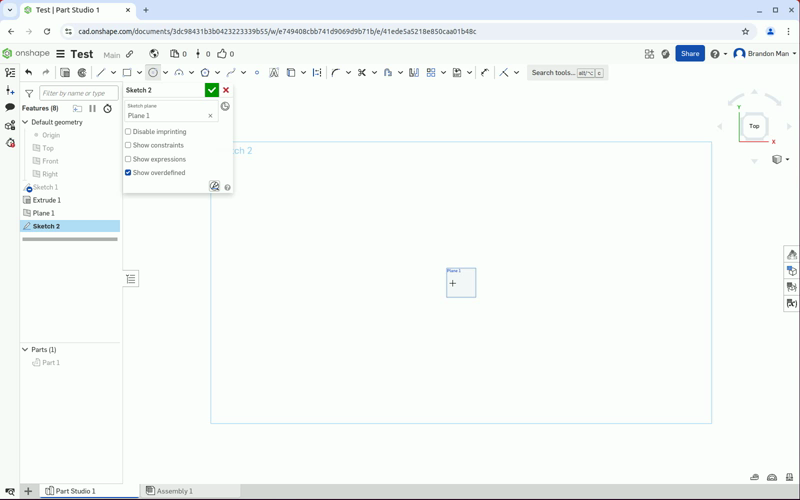
click(452, 282)
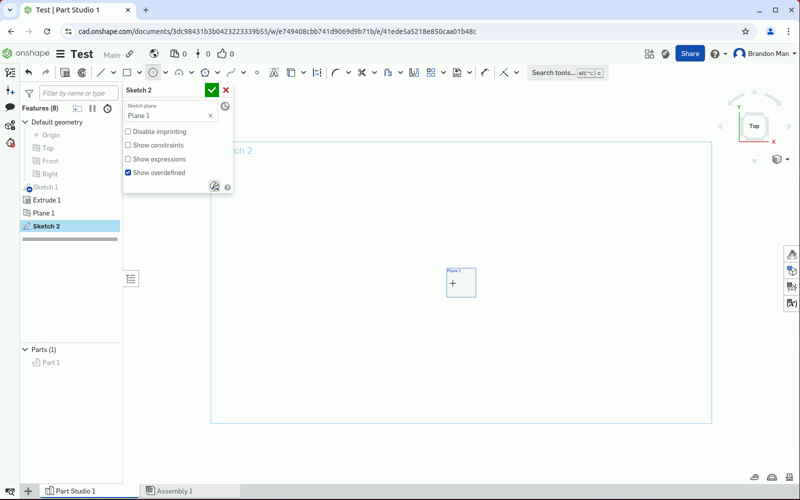
key_up(shift)
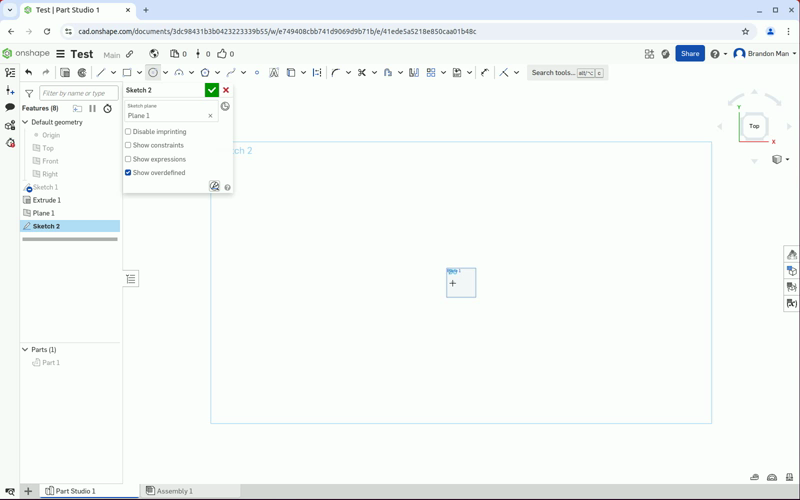
mouse_move(493, 282)
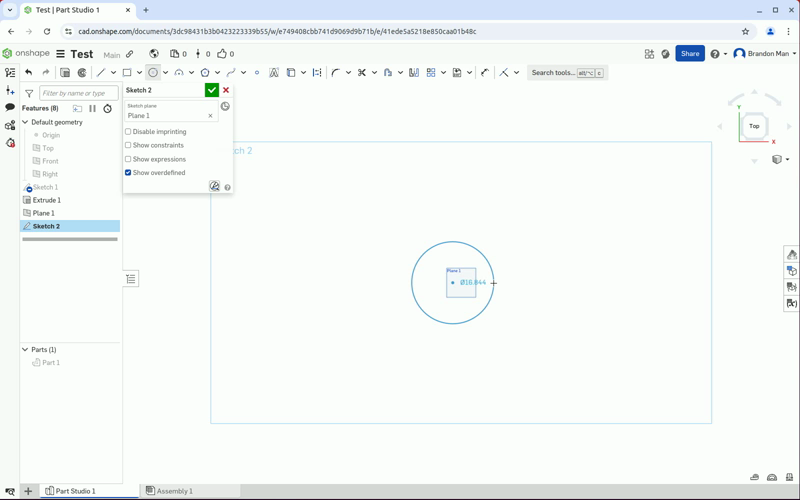
click(493, 282)
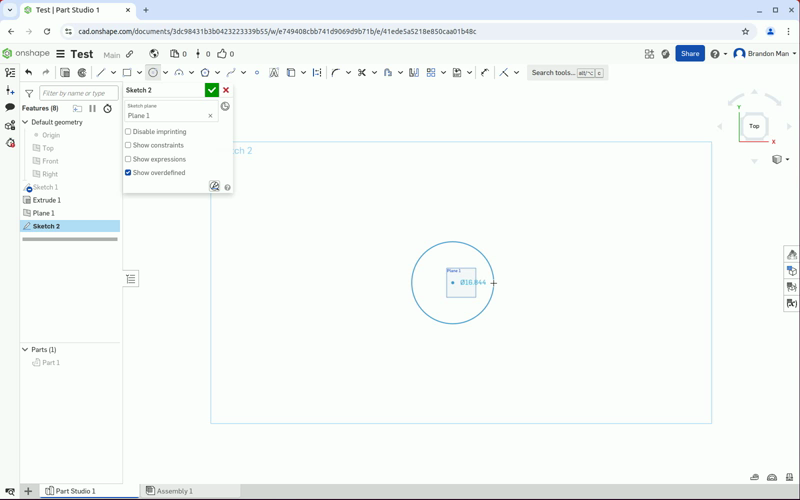
key(esc)
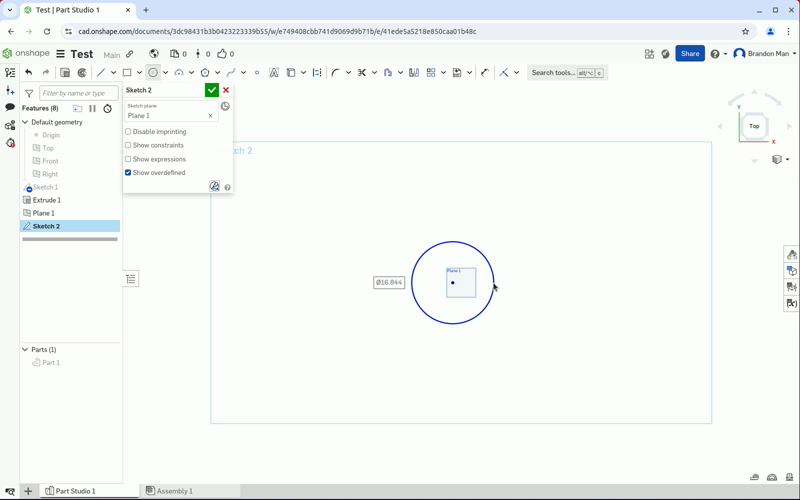
mouse_move(418, 286)
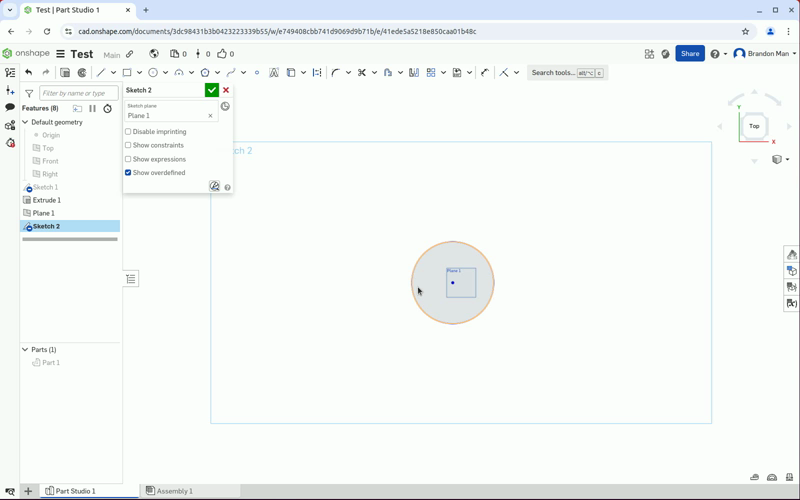
click(418, 286)
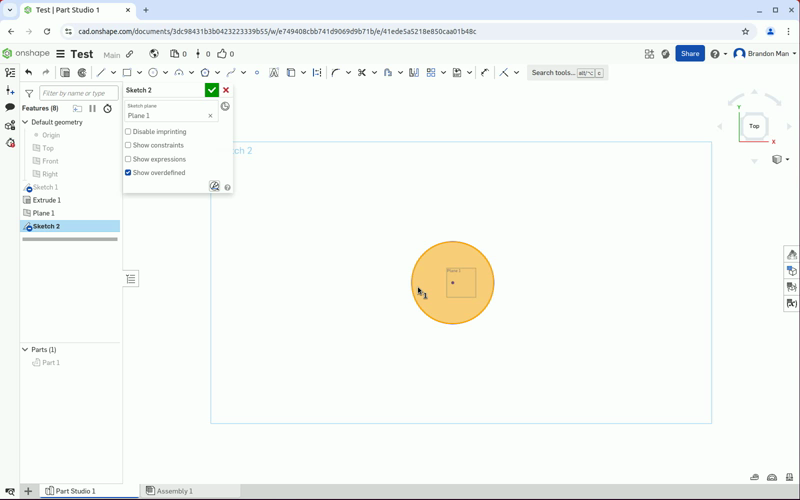
mouse_move(73, 352)
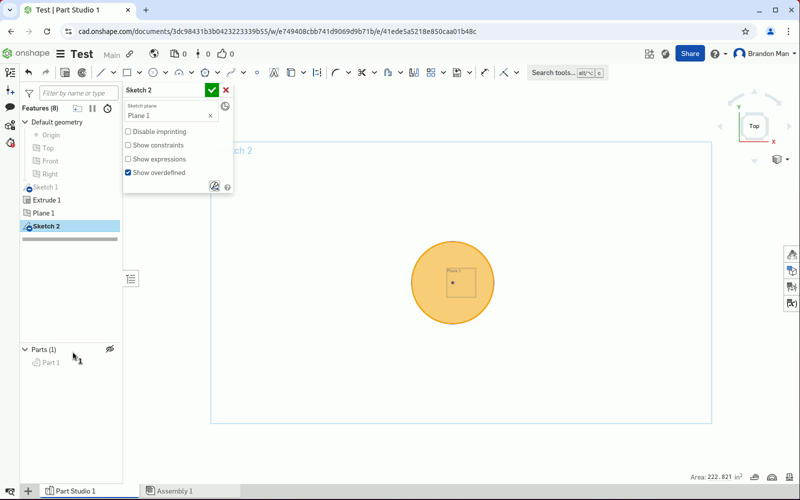
key(shift+y)
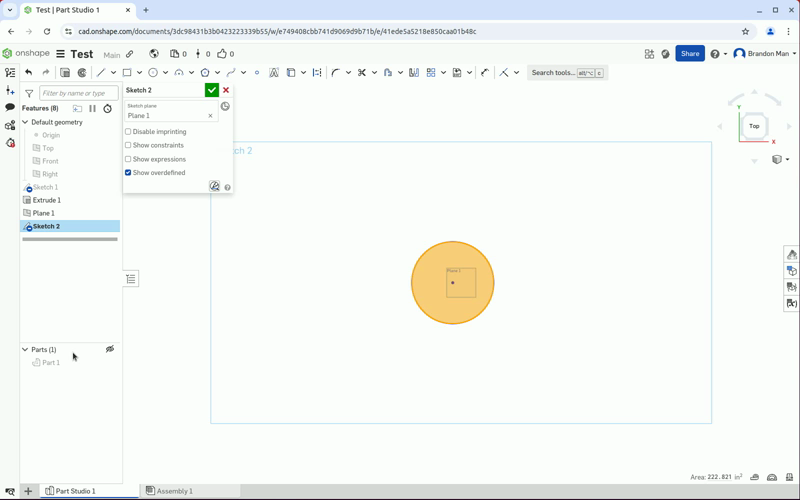
key(shift+e)
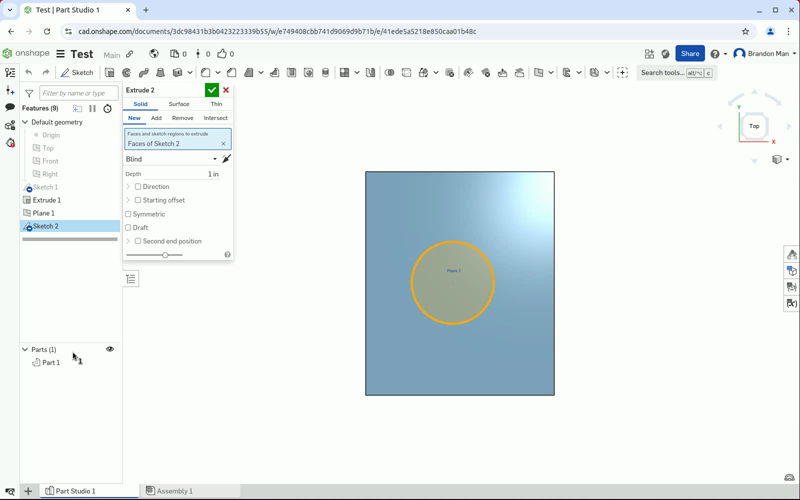
mouse_move(143, 106)
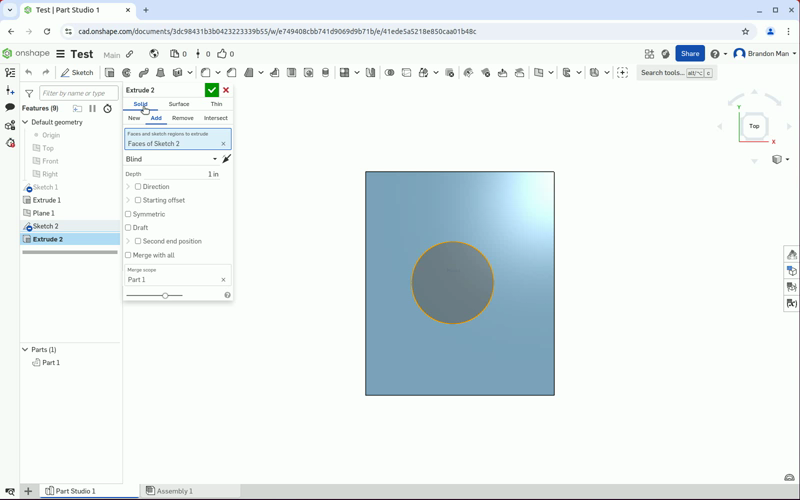
click(143, 106)
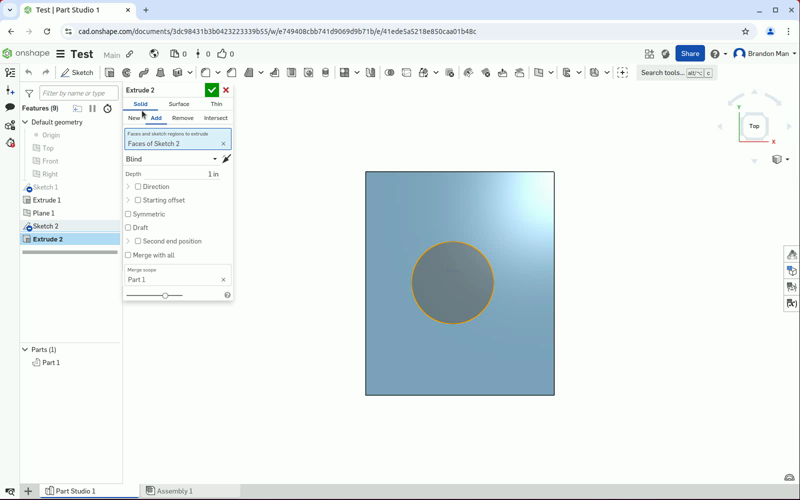
mouse_move(137, 120)
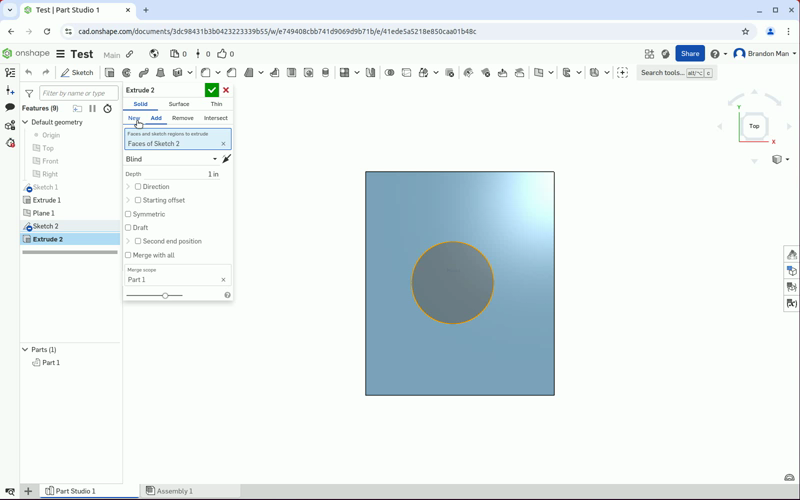
click(137, 120)
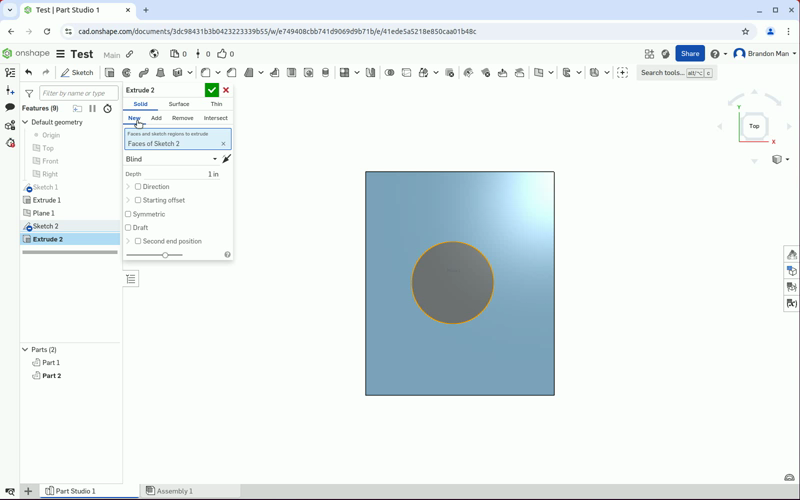
key(tab, 4)
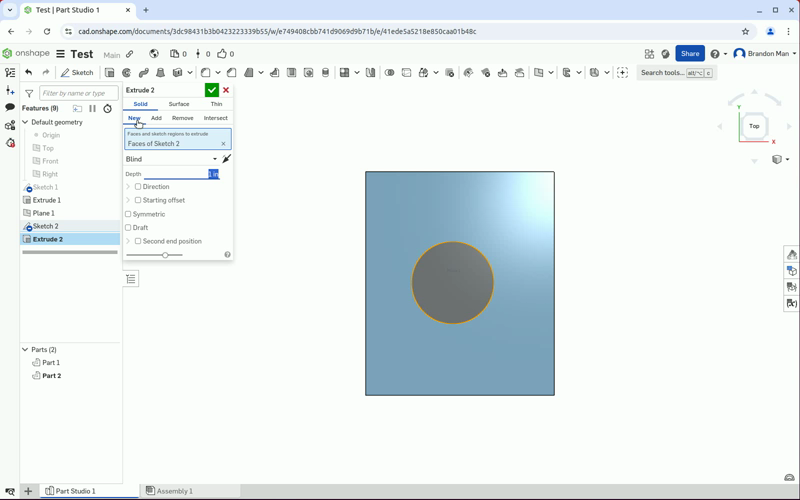
text(11.313)
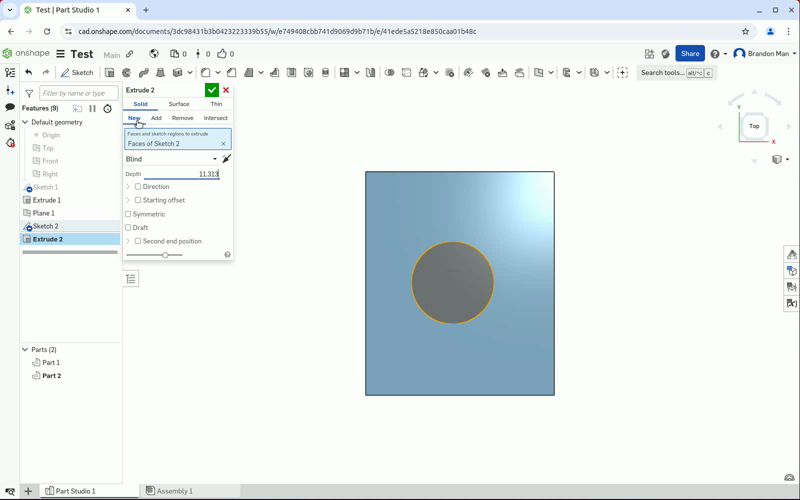
key(enter)
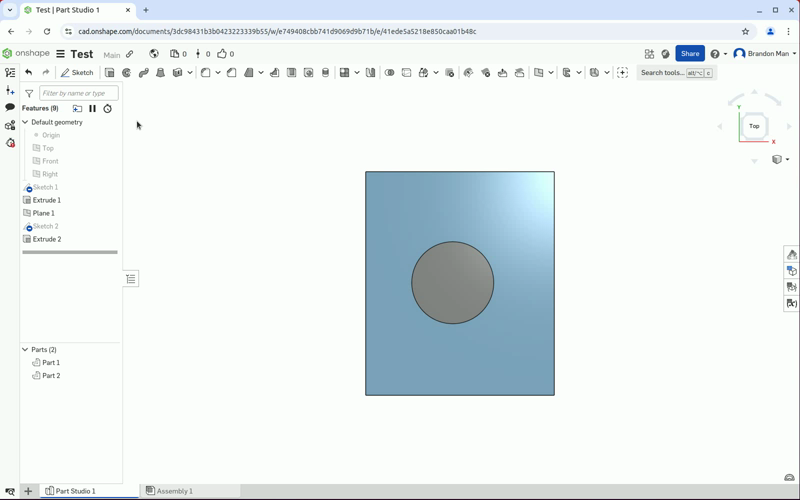
key(shift+h)
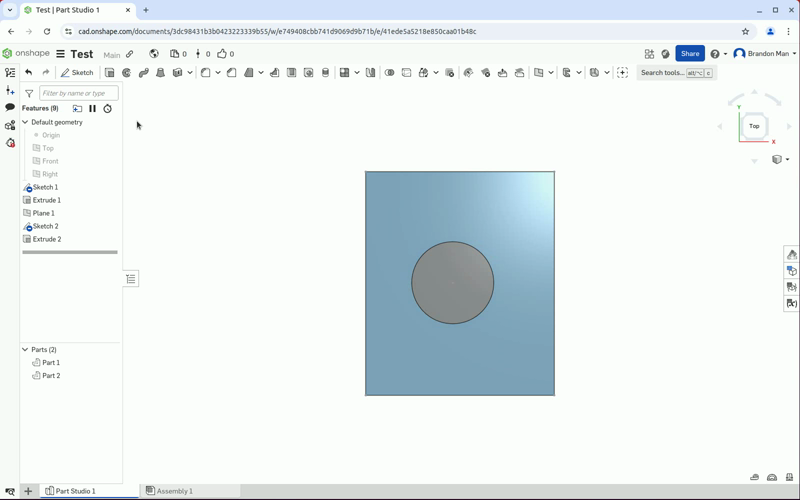
key(shift+h)
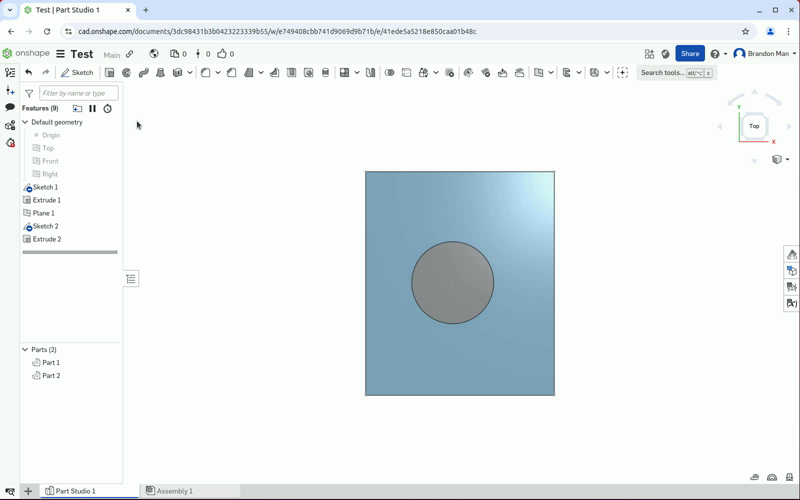
key(shift+7)
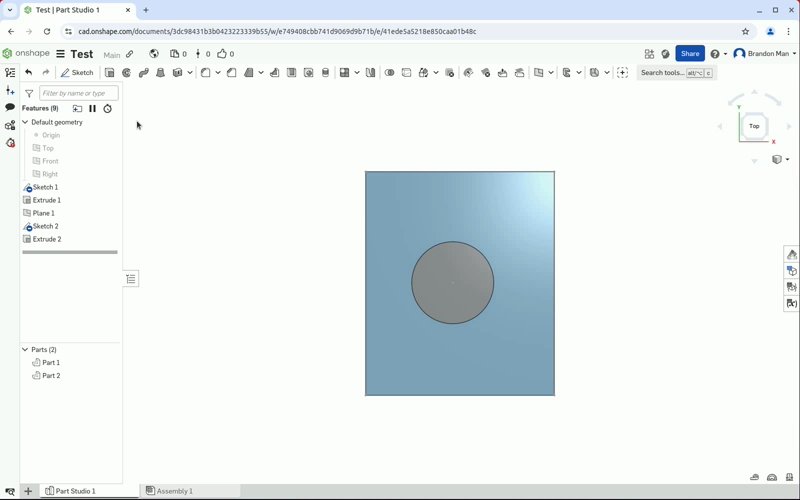
key(up, 3)
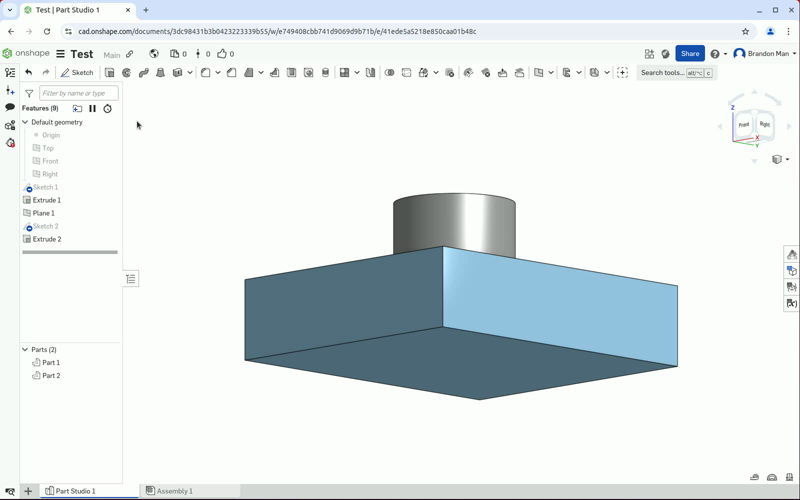
key(left, 3)
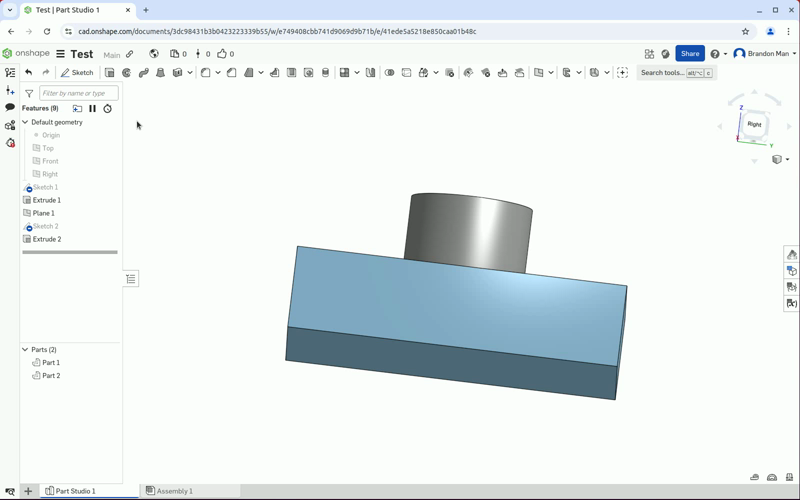
key(right, 3)
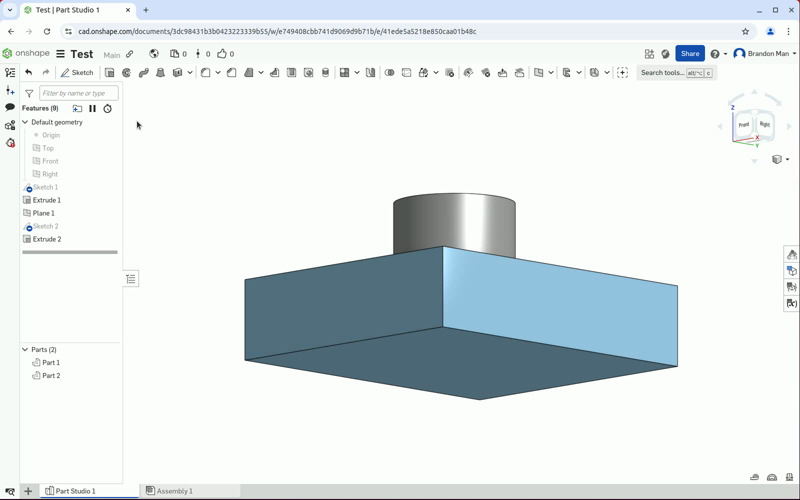
key(down, 3)
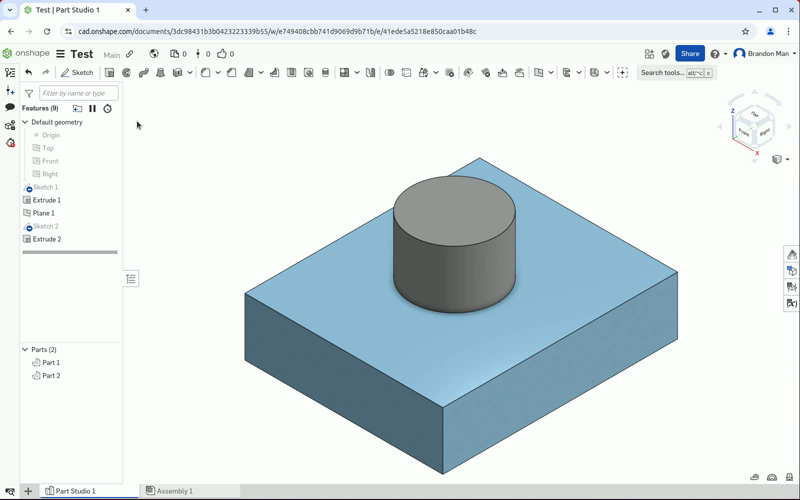
mouse_move(73, 189)
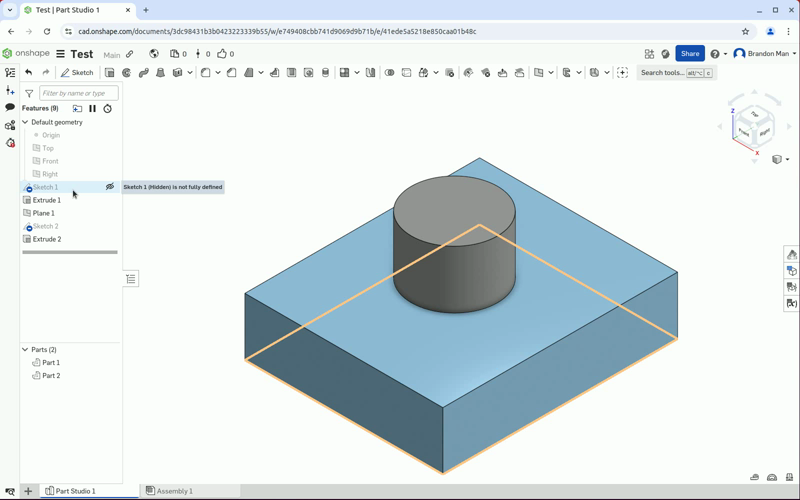
click(73, 189)